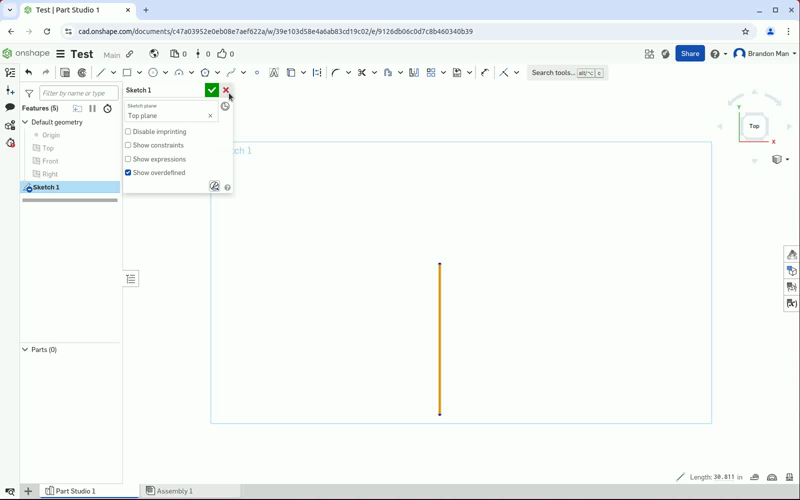
key(shift+h)
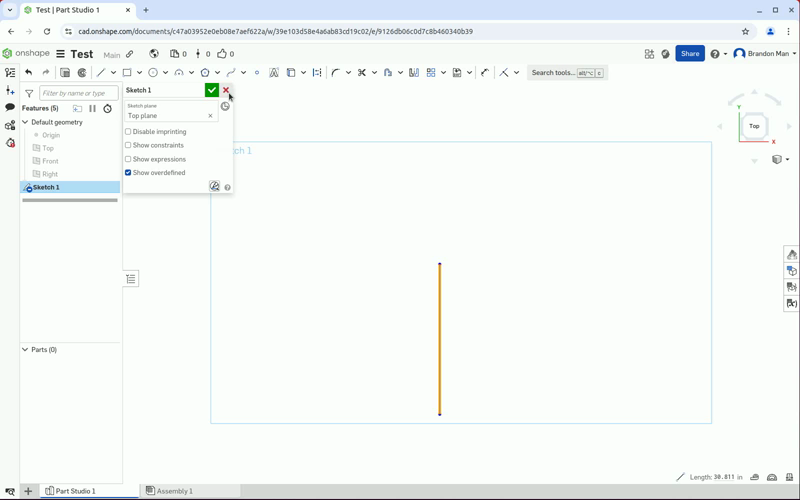
key(shift+s)
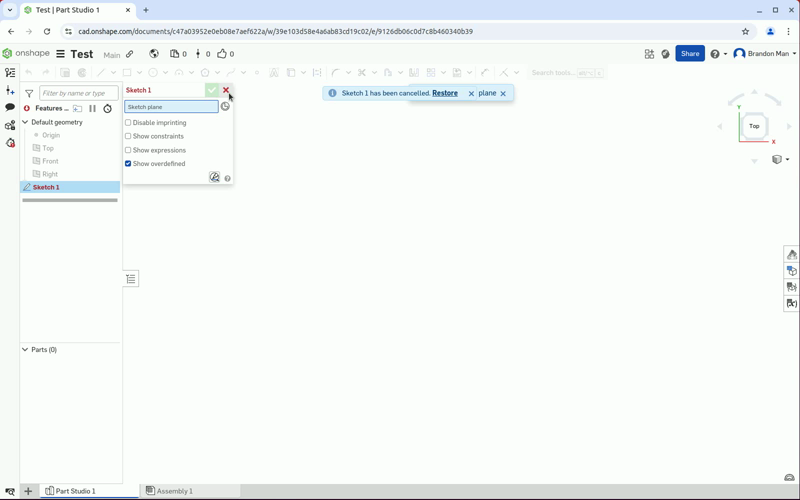
mouse_move(73, 150)
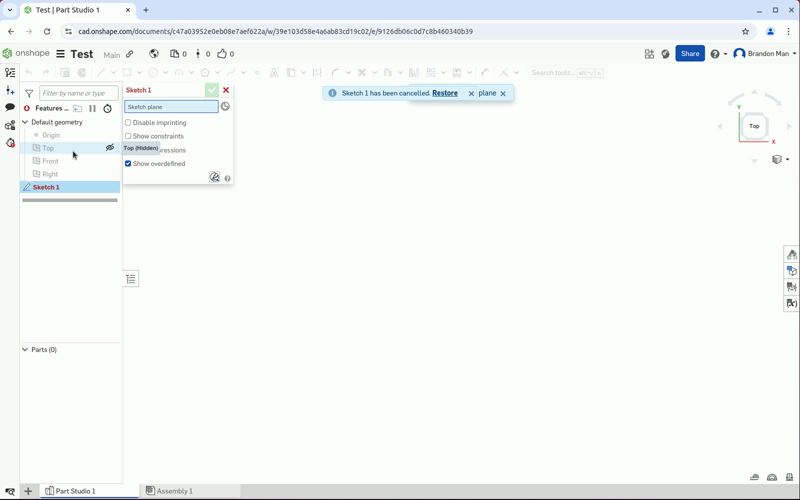
click(73, 150)
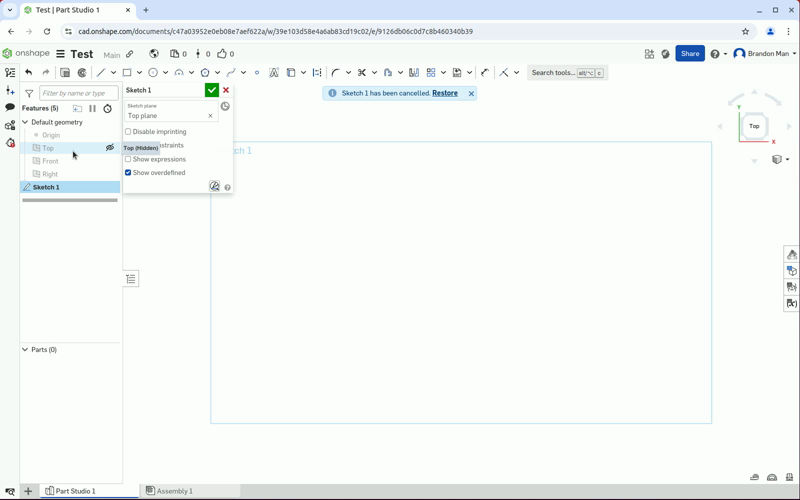
mouse_move(73, 352)
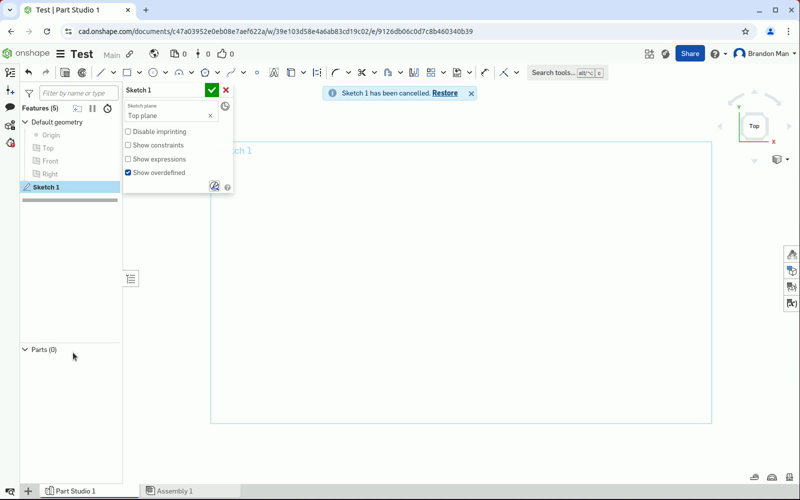
key(y)
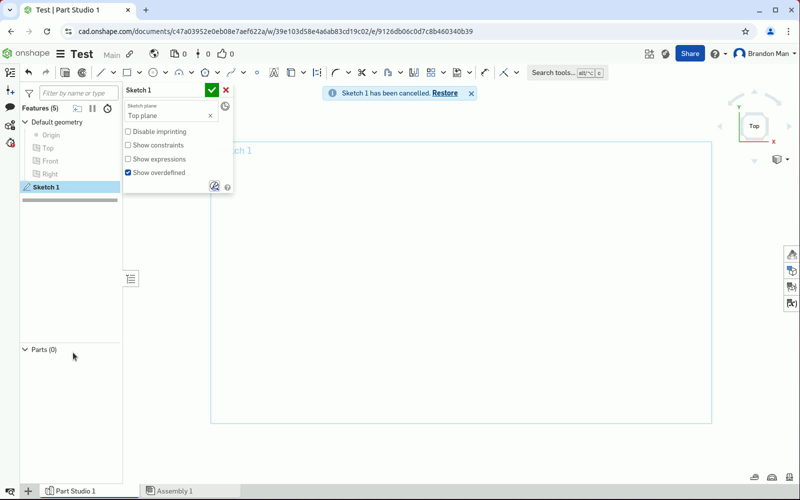
key(c)
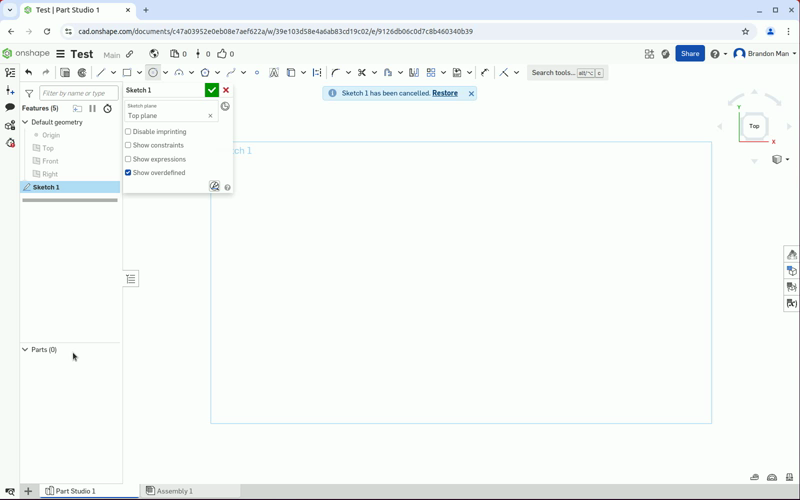
key_down(shift)
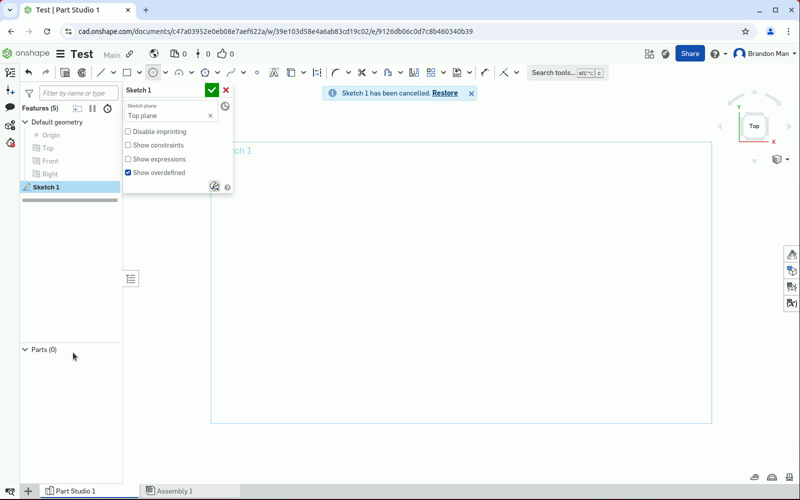
mouse_move(461, 282)
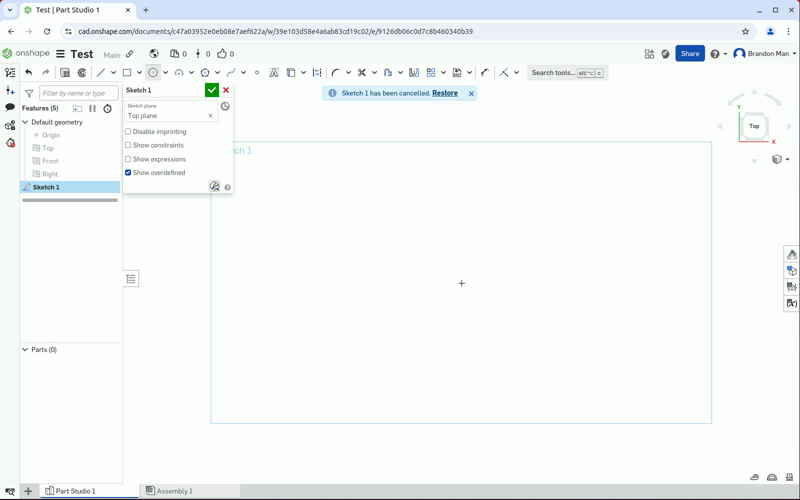
click(461, 282)
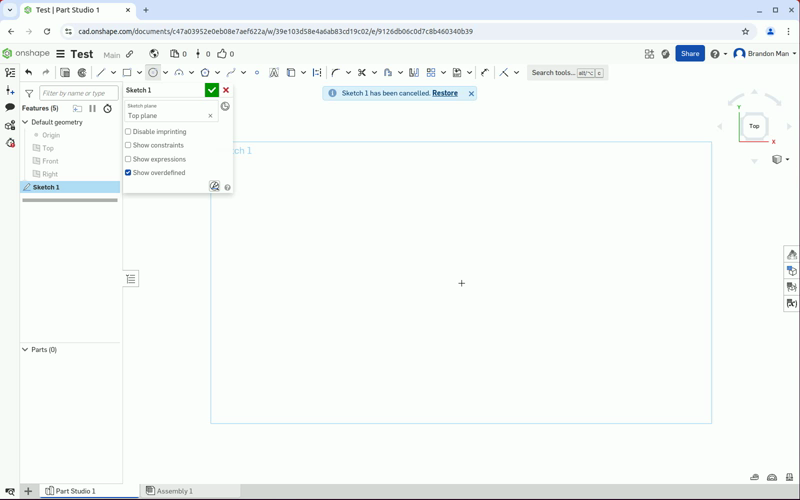
key_up(shift)
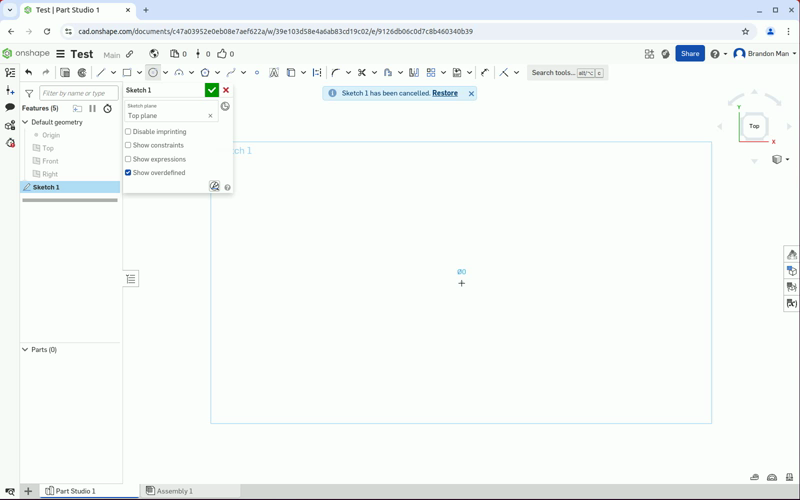
mouse_move(549, 282)
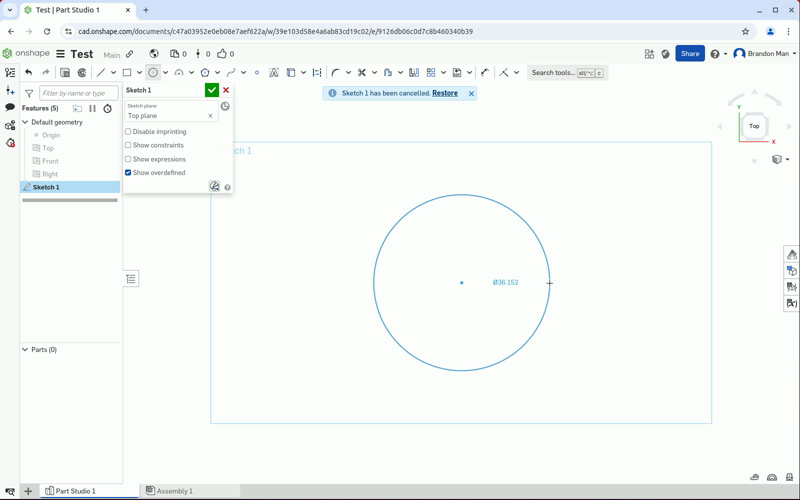
click(549, 282)
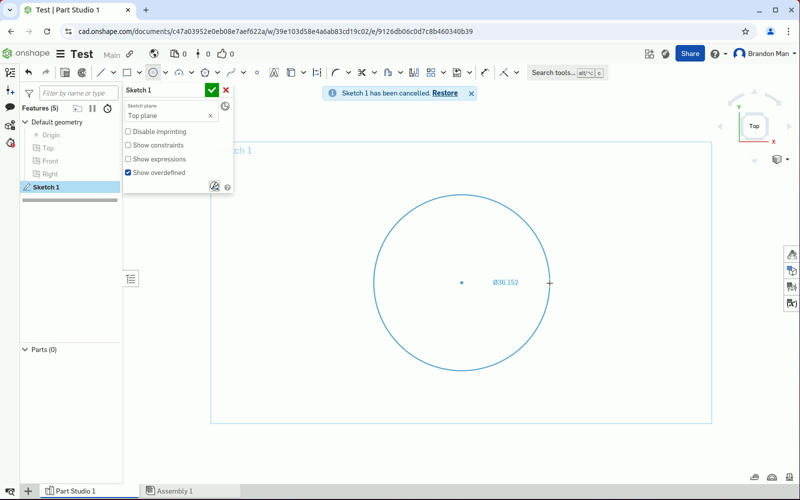
key(esc)
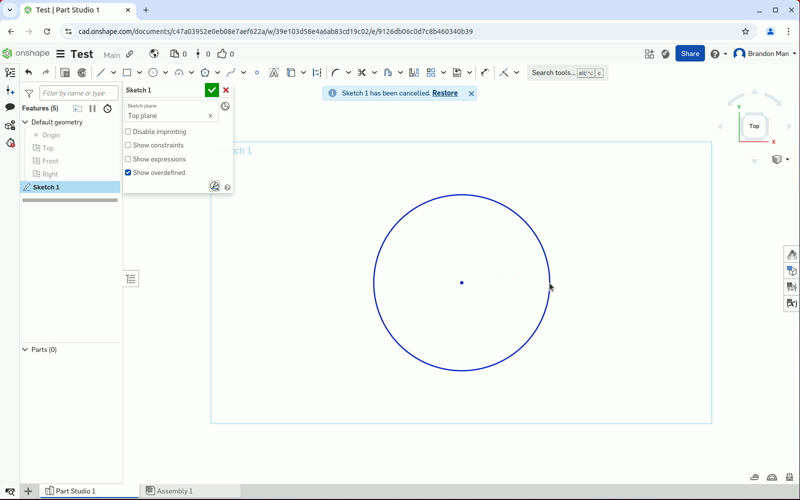
key(c)
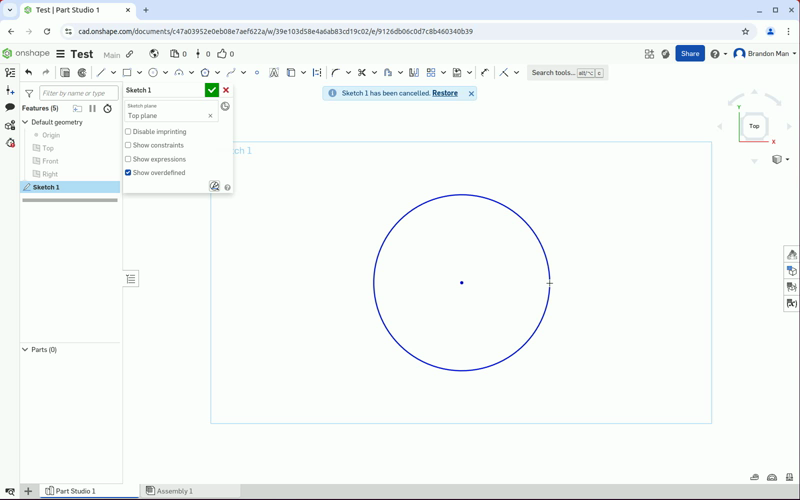
key_down(shift)
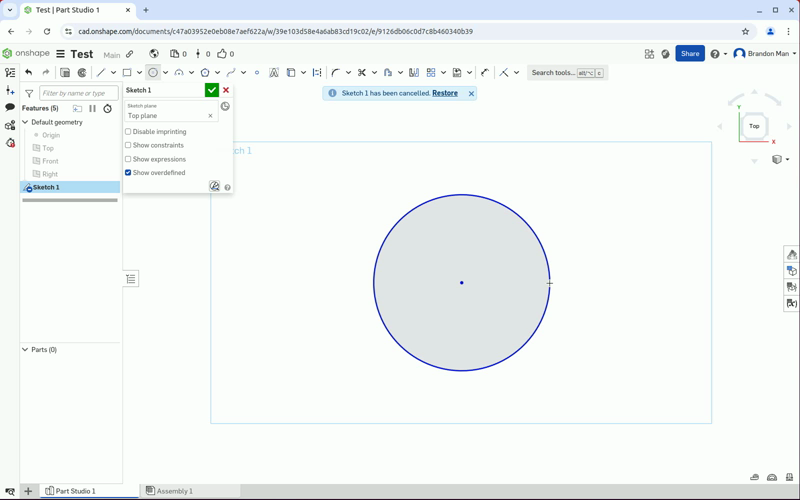
mouse_move(461, 282)
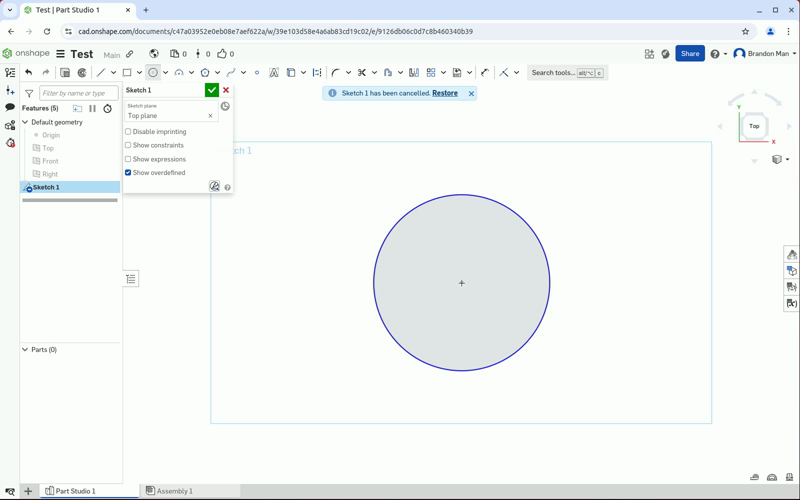
click(461, 282)
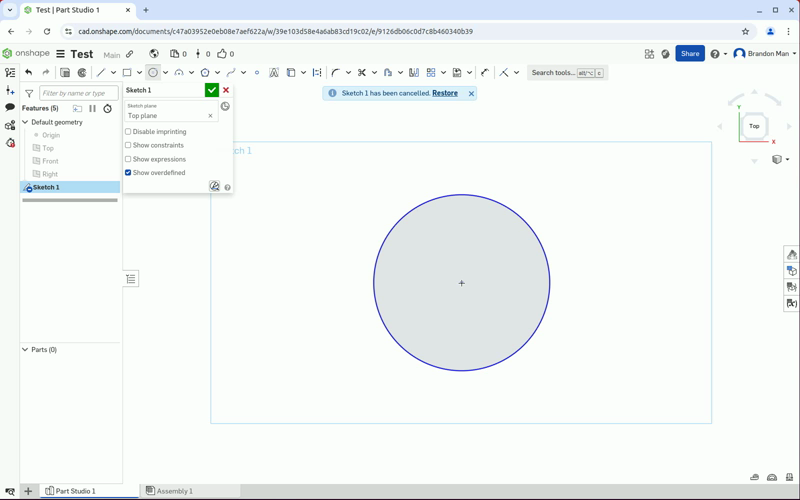
key_up(shift)
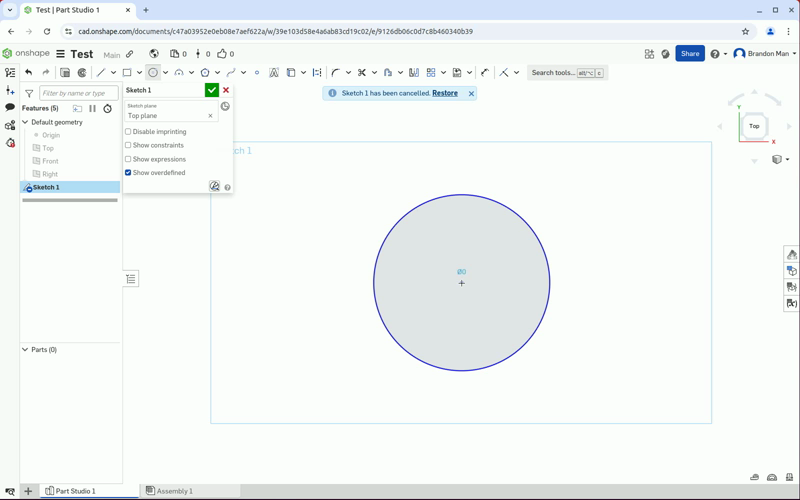
mouse_move(496, 282)
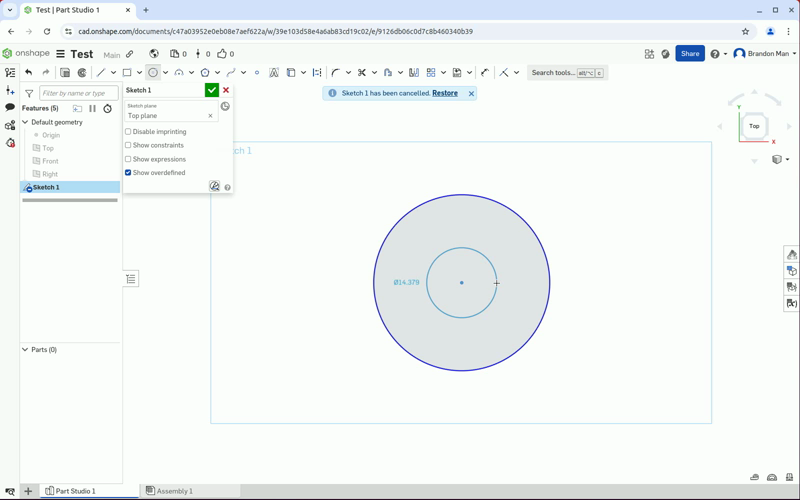
click(496, 282)
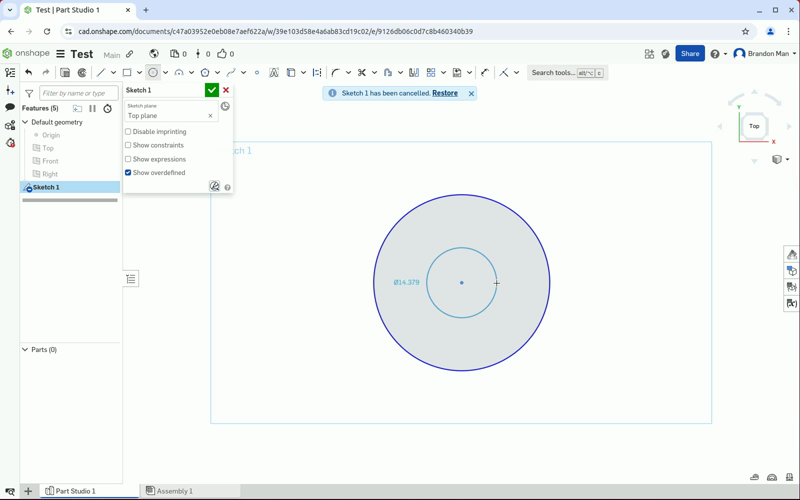
key(esc)
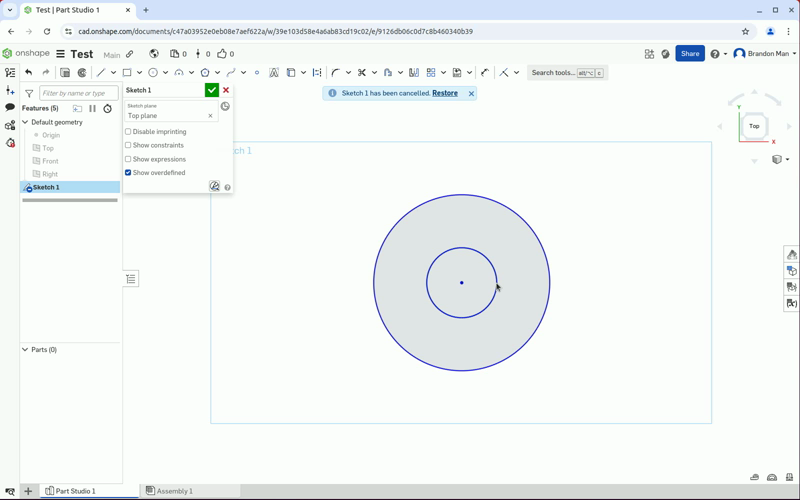
mouse_move(417, 242)
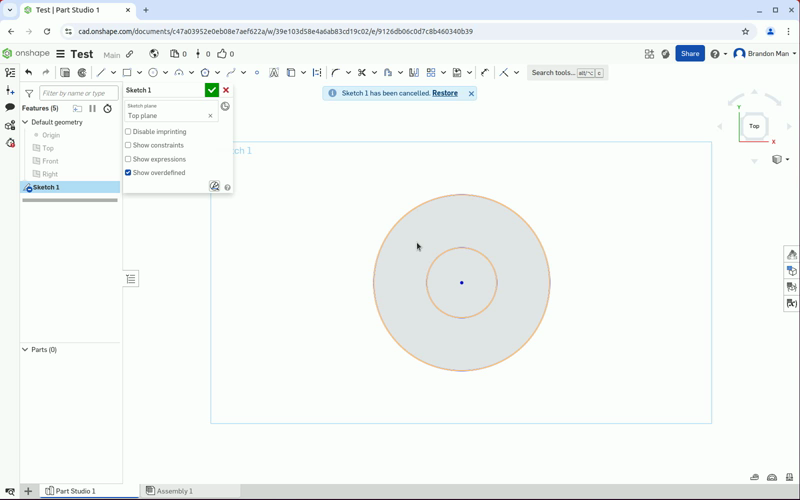
click(417, 242)
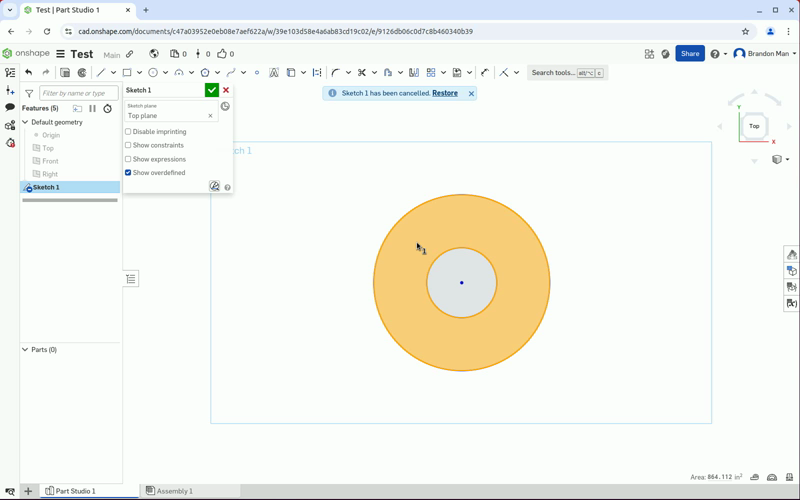
mouse_move(73, 352)
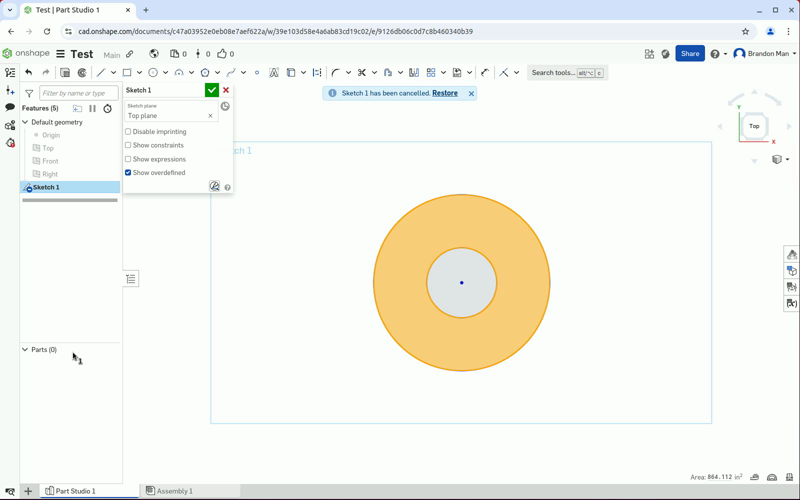
key(shift+y)
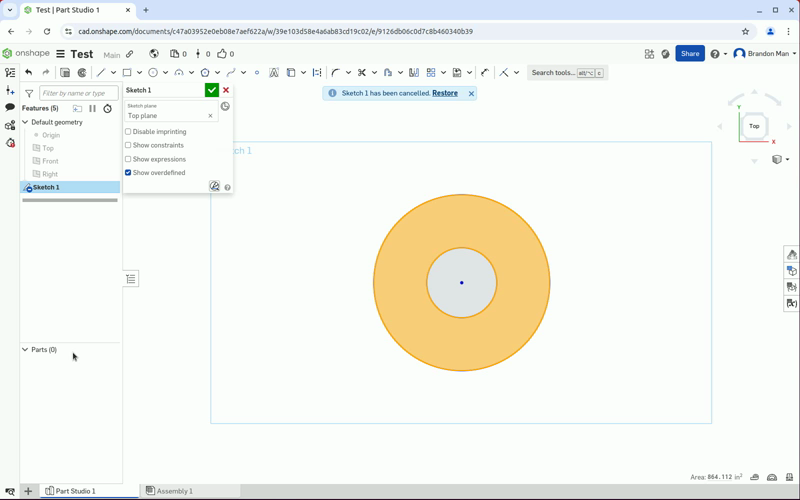
key(shift+e)
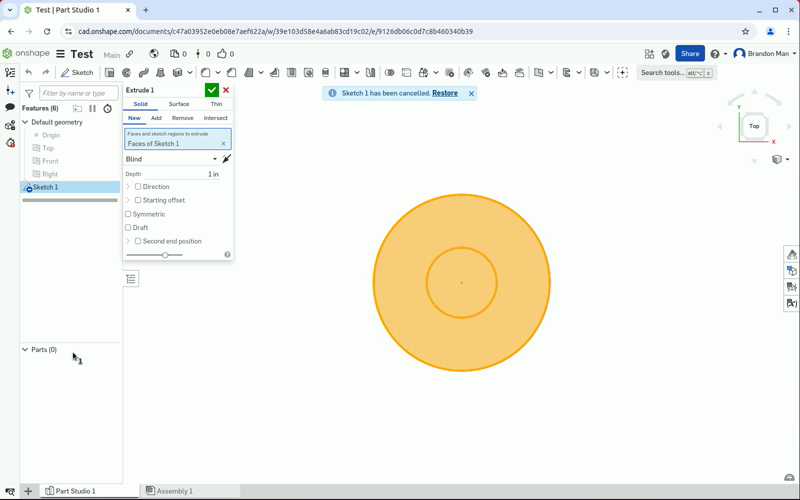
mouse_move(143, 106)
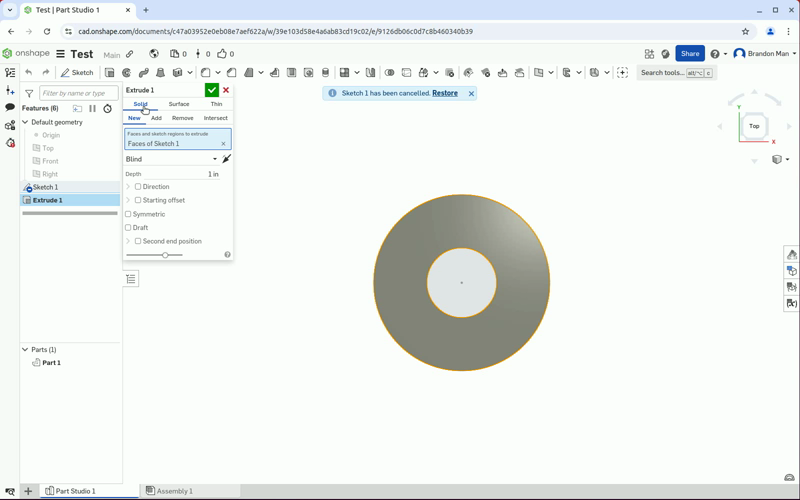
click(143, 106)
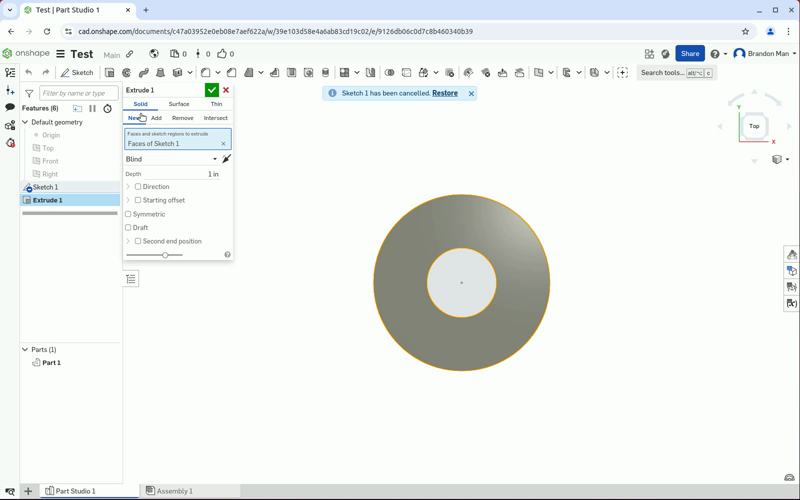
mouse_move(137, 120)
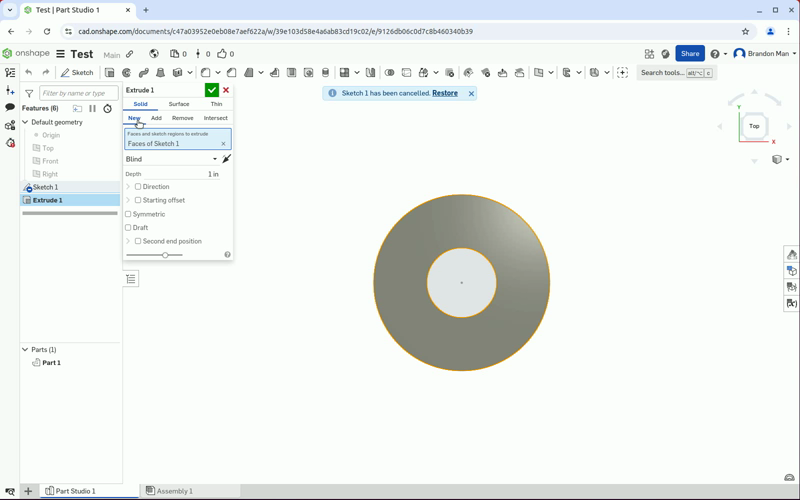
click(137, 120)
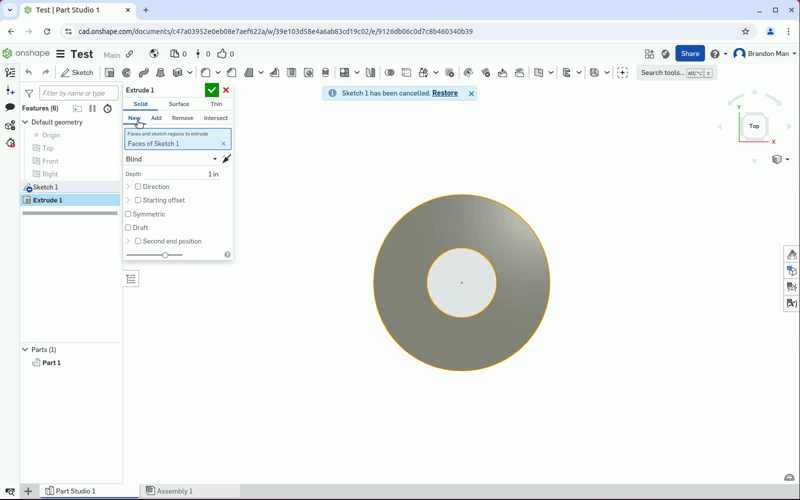
key(tab, 4)
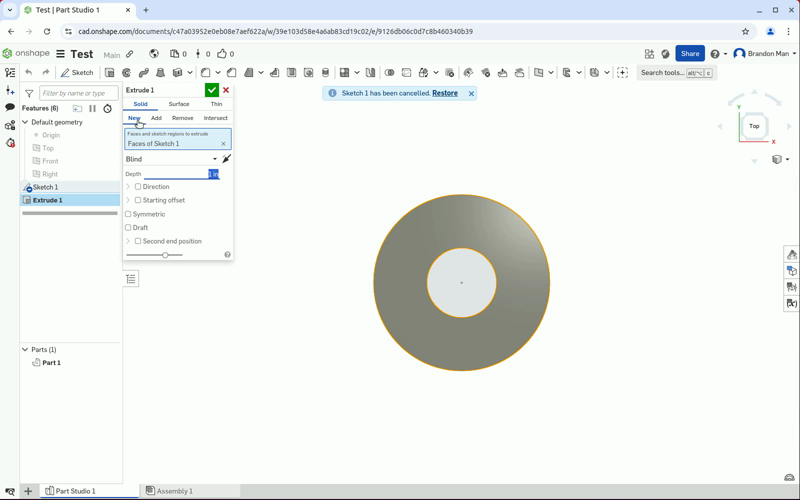
text(4.574)
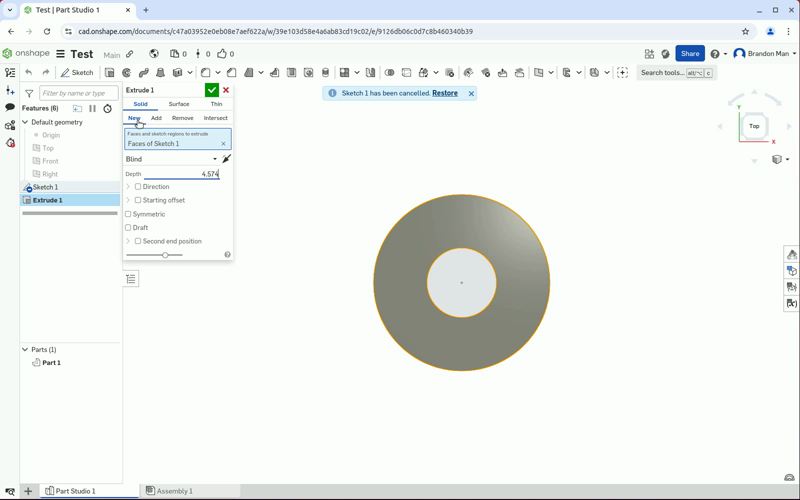
key(enter)
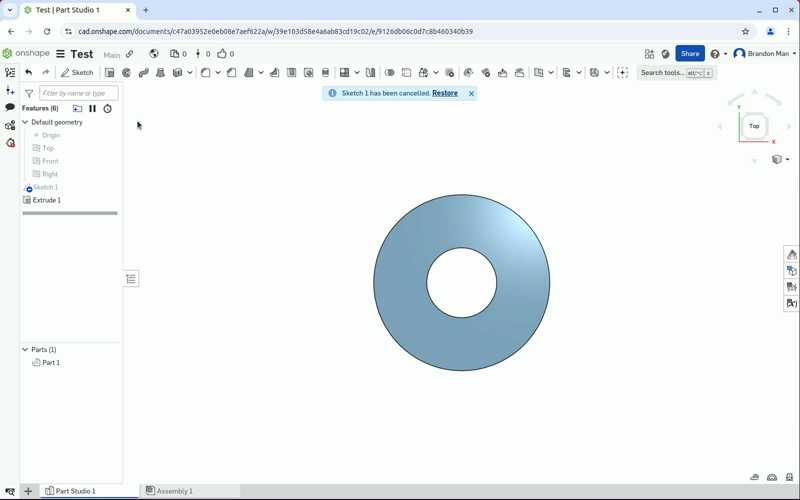
key(shift+h)
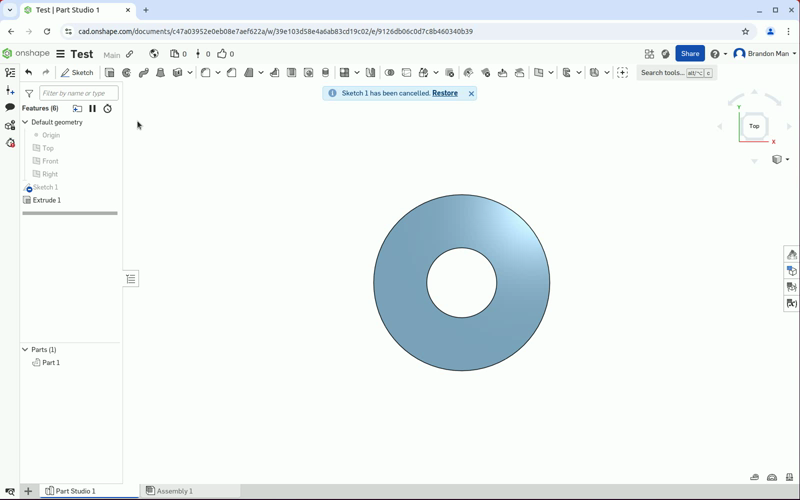
key(shift+h)
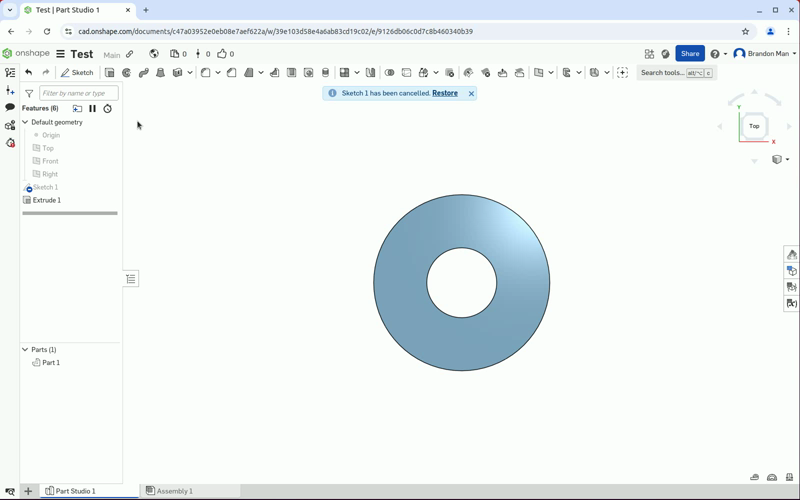
mouse_move(73, 189)
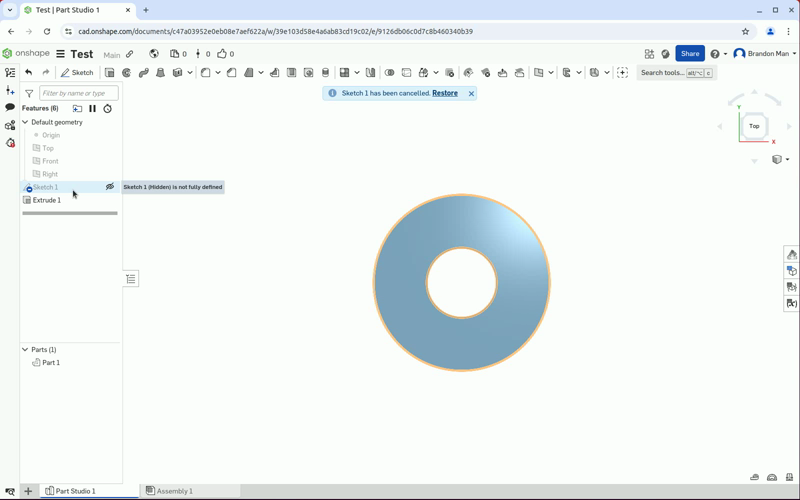
click(73, 189)
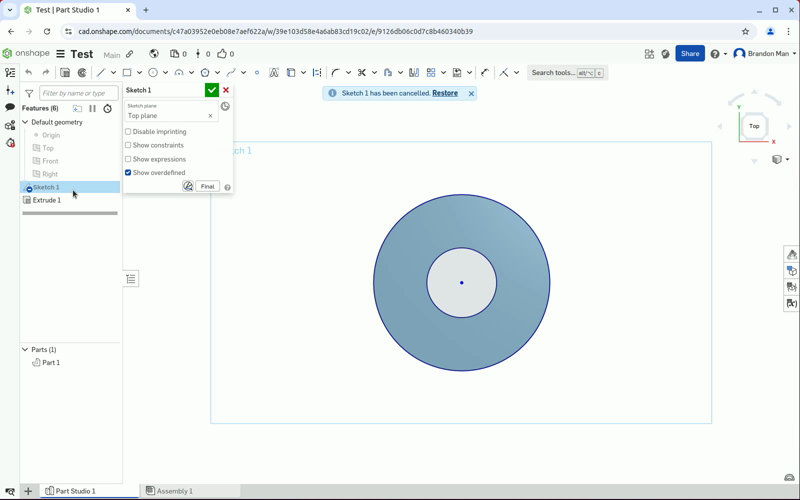
mouse_move(229, 92)
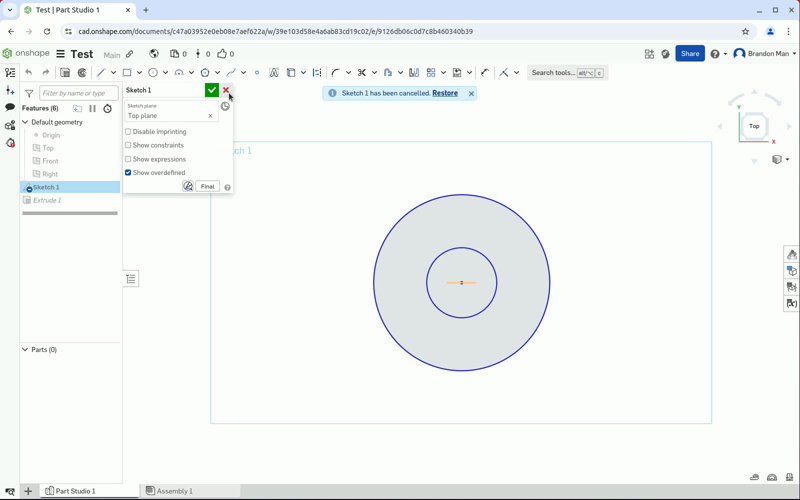
click(229, 92)
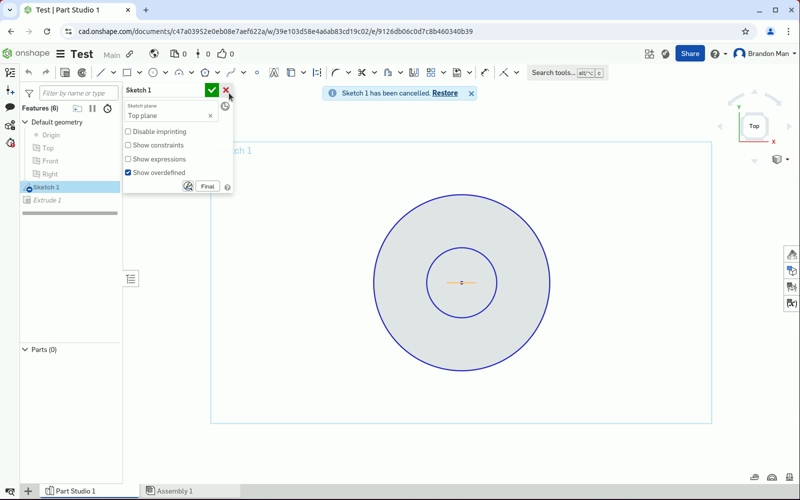
key(shift+s)
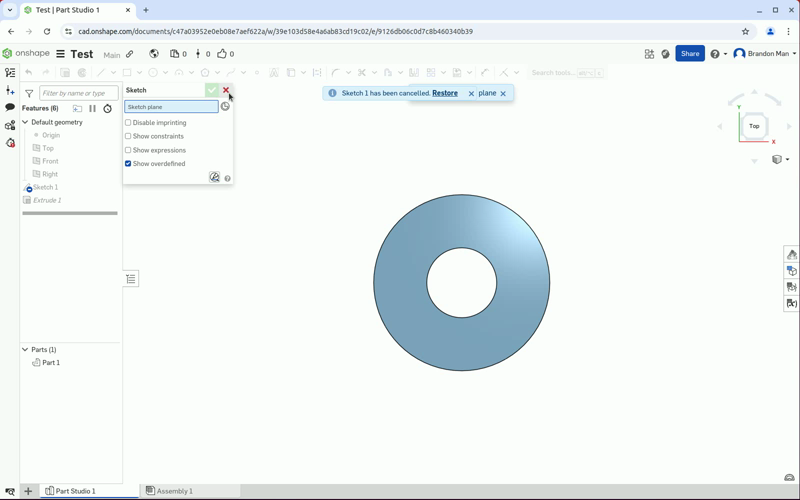
mouse_move(73, 150)
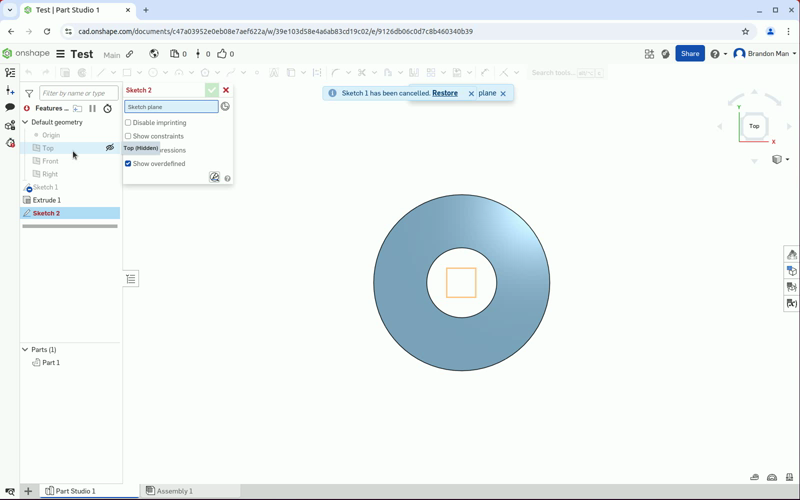
click(73, 150)
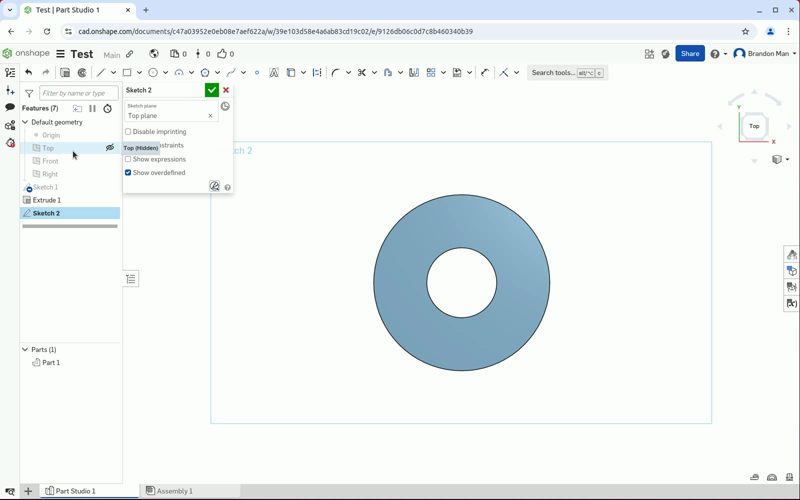
mouse_move(73, 352)
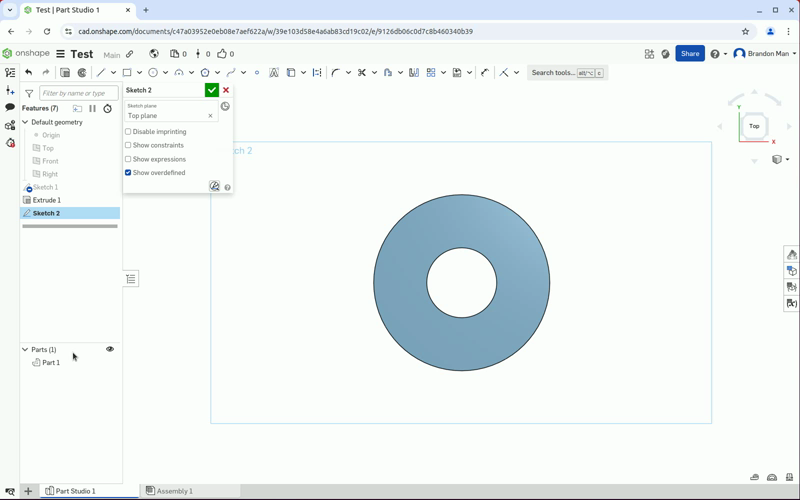
key(y)
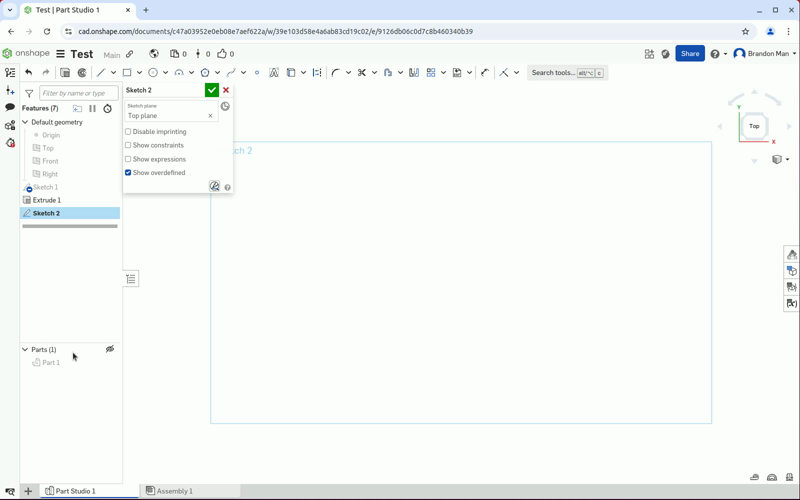
key(c)
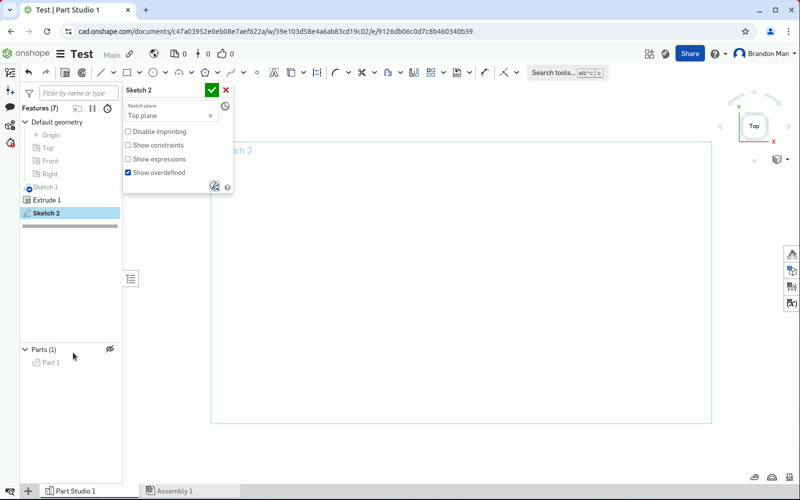
key_down(shift)
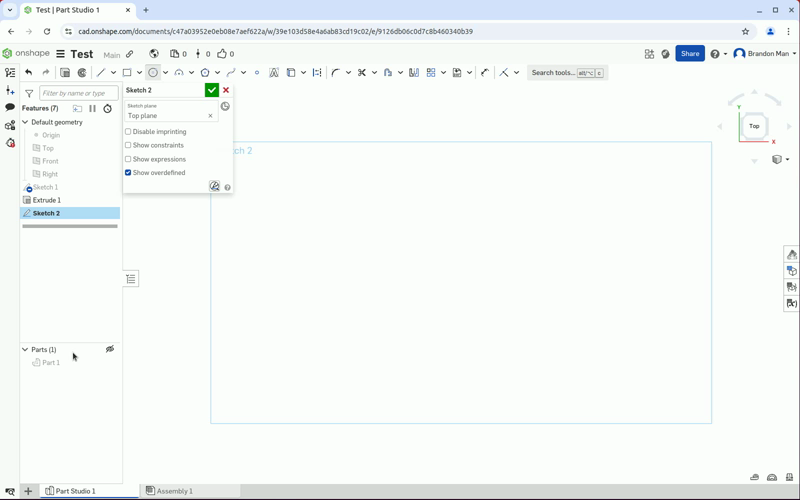
mouse_move(461, 282)
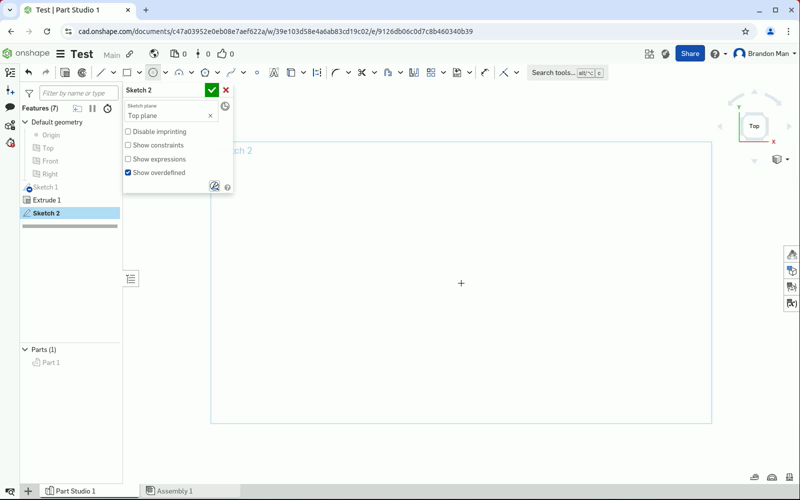
click(461, 282)
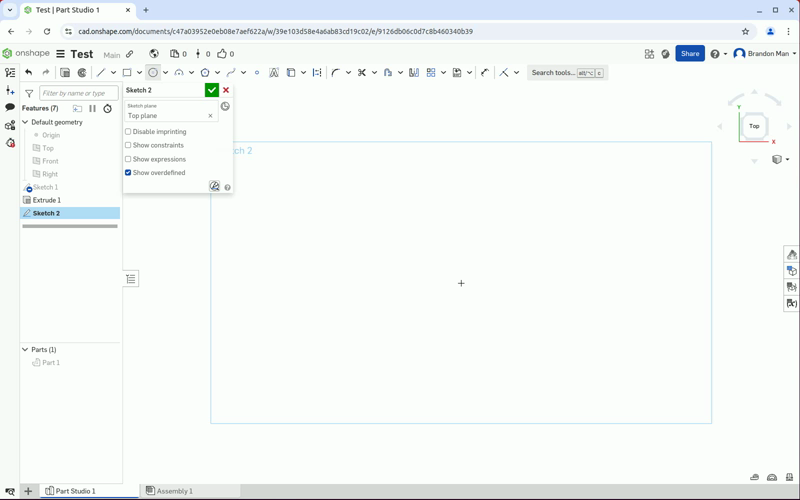
key_up(shift)
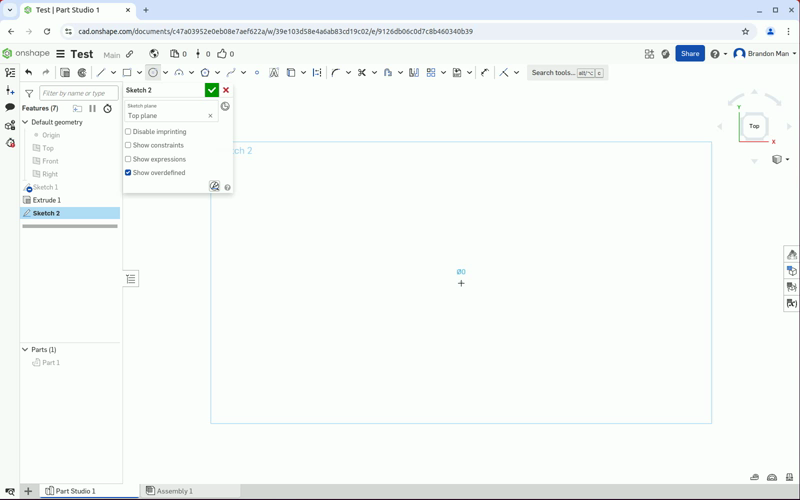
mouse_move(574, 282)
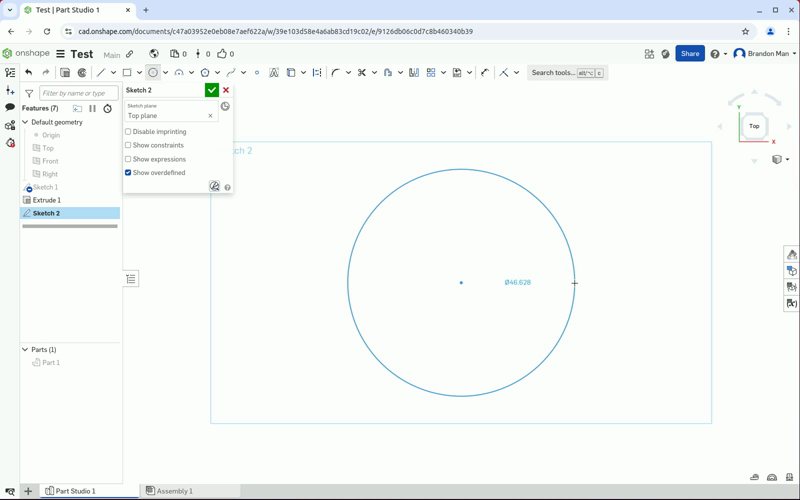
click(574, 282)
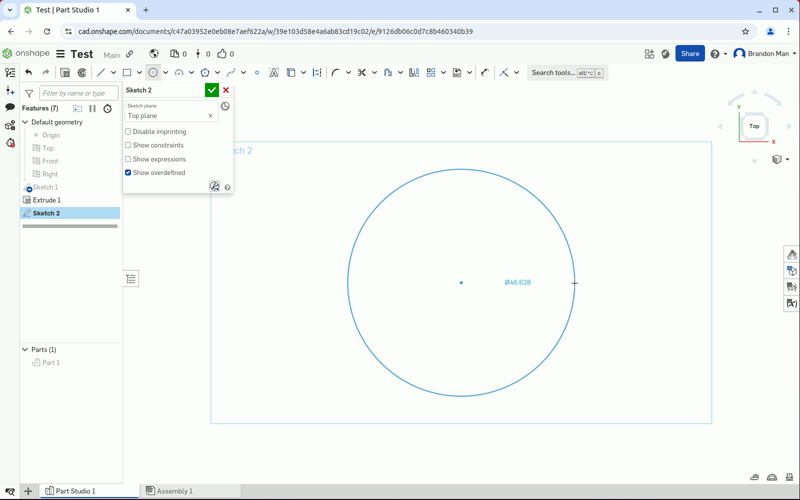
key(esc)
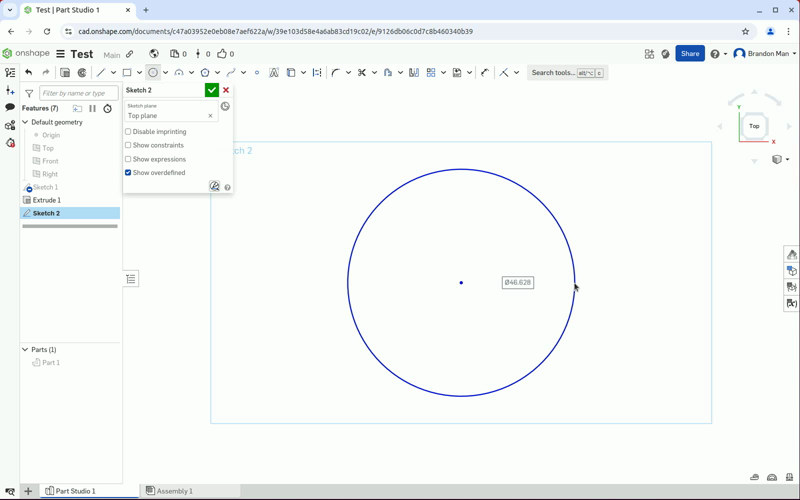
key(c)
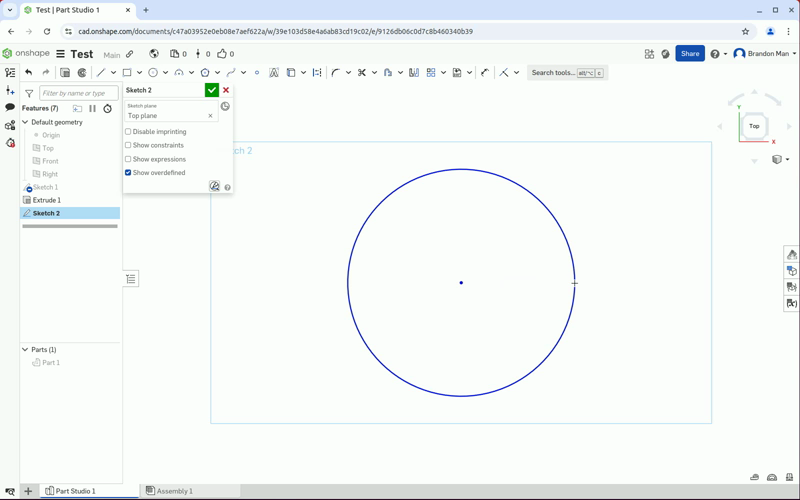
key_down(shift)
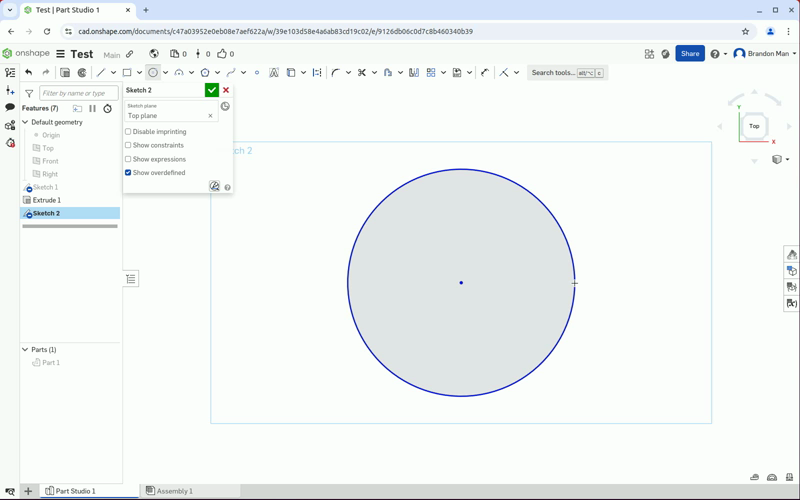
mouse_move(461, 282)
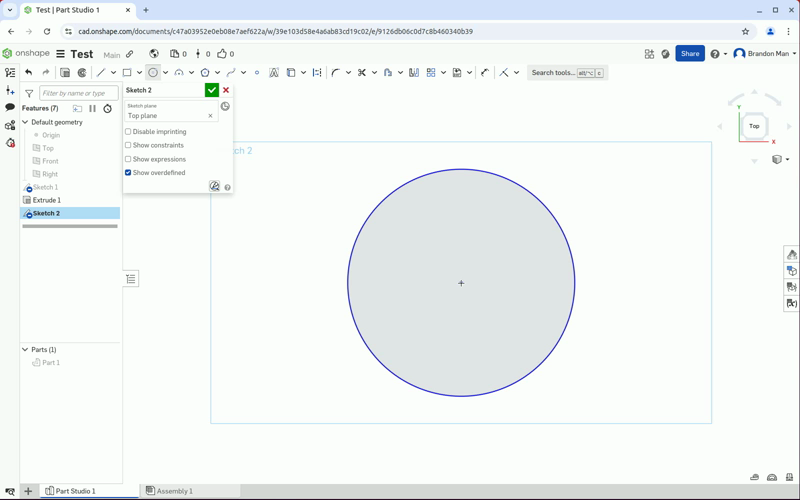
click(461, 282)
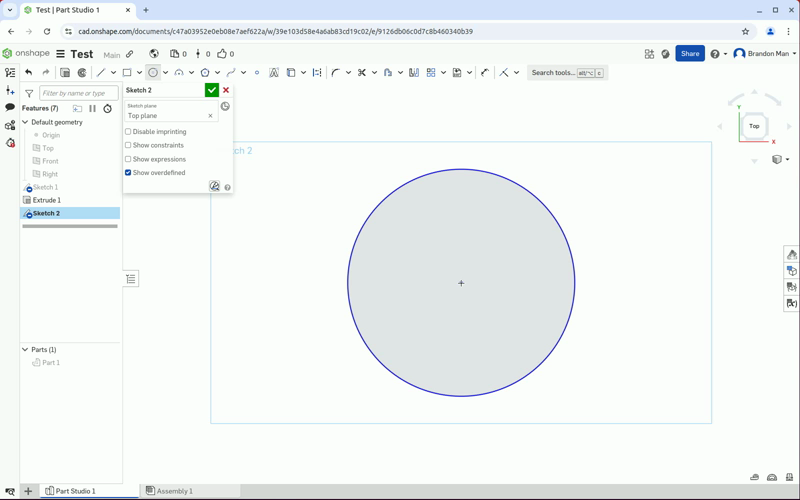
key_up(shift)
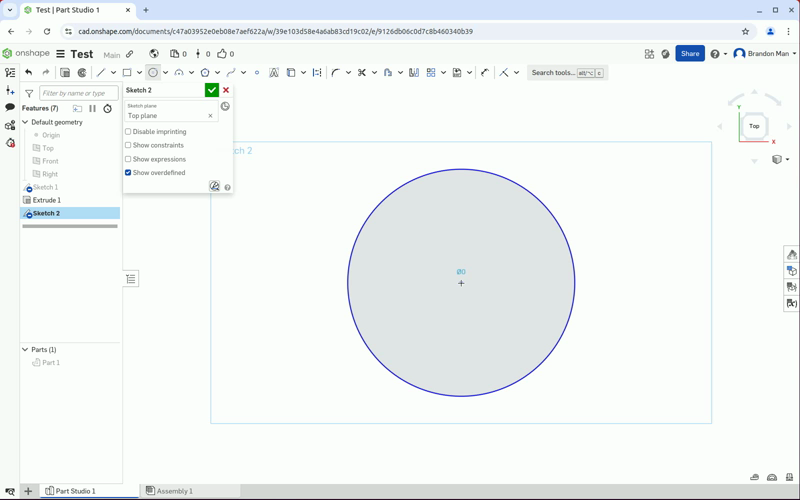
mouse_move(558, 282)
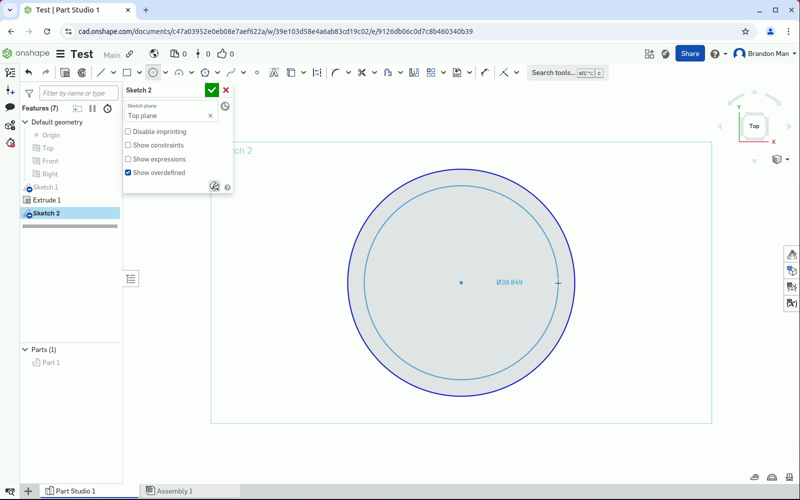
click(558, 282)
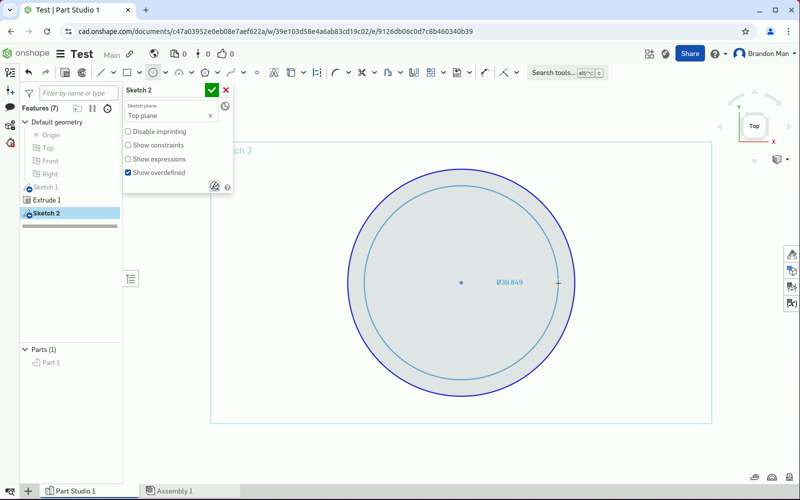
key(esc)
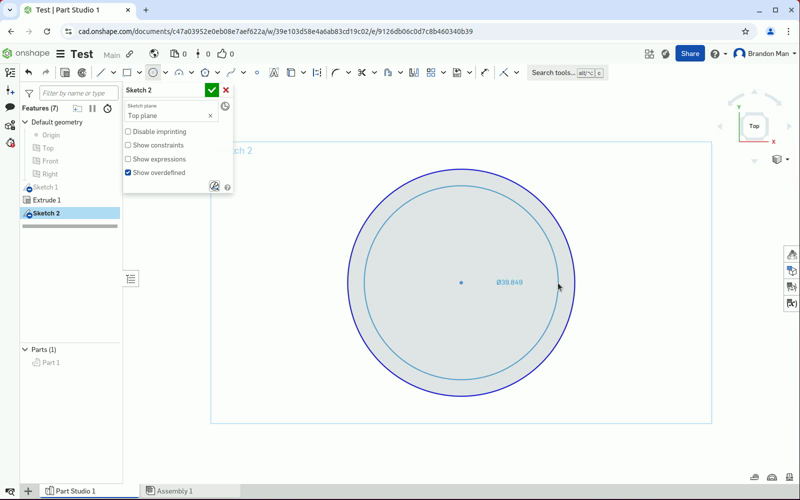
mouse_move(493, 382)
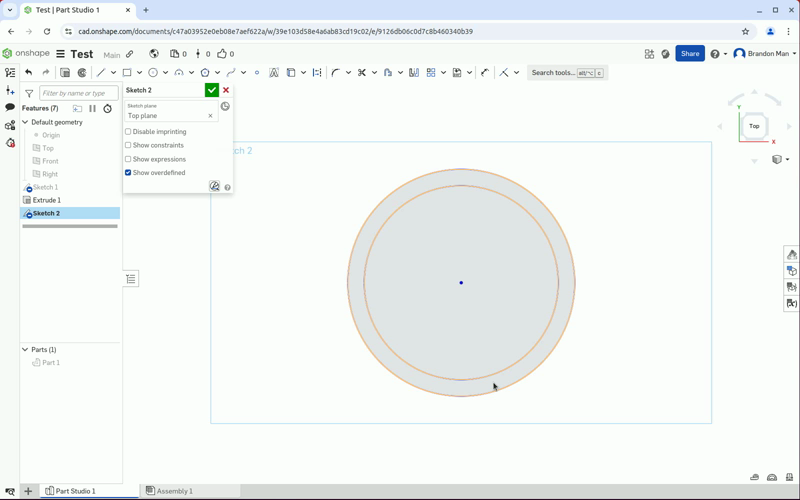
click(493, 382)
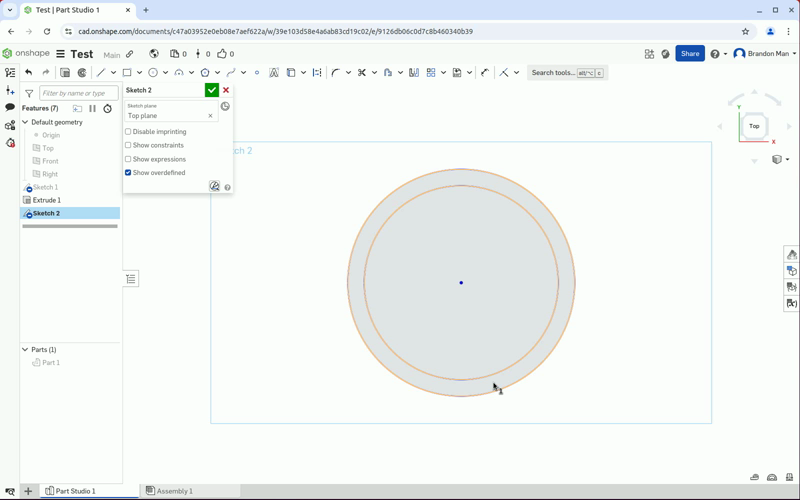
mouse_move(73, 352)
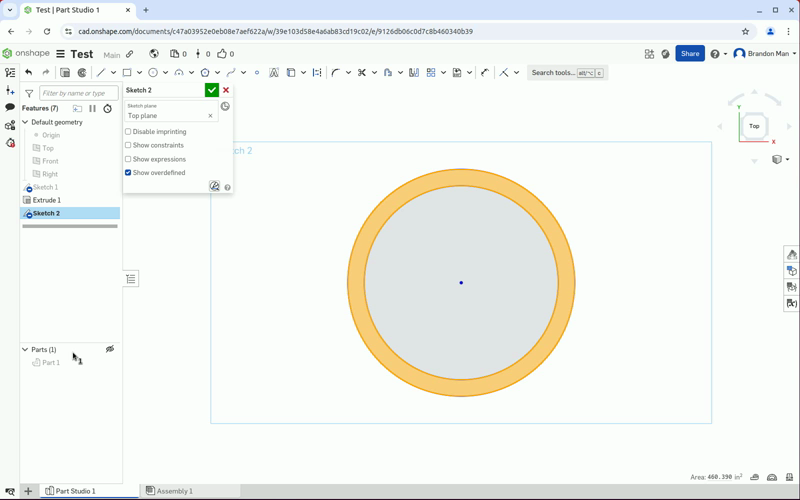
key(shift+y)
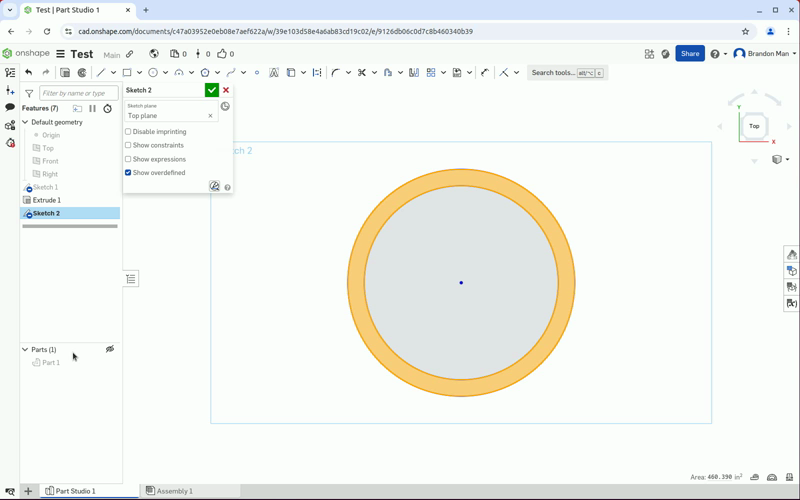
key(shift+e)
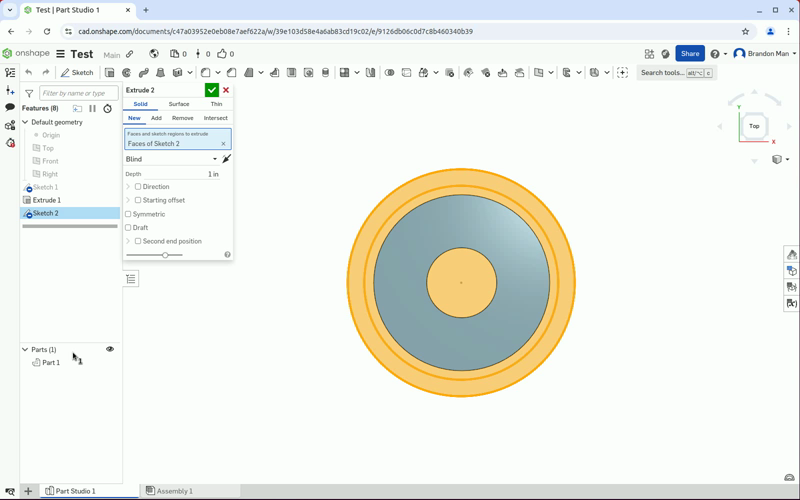
mouse_move(143, 106)
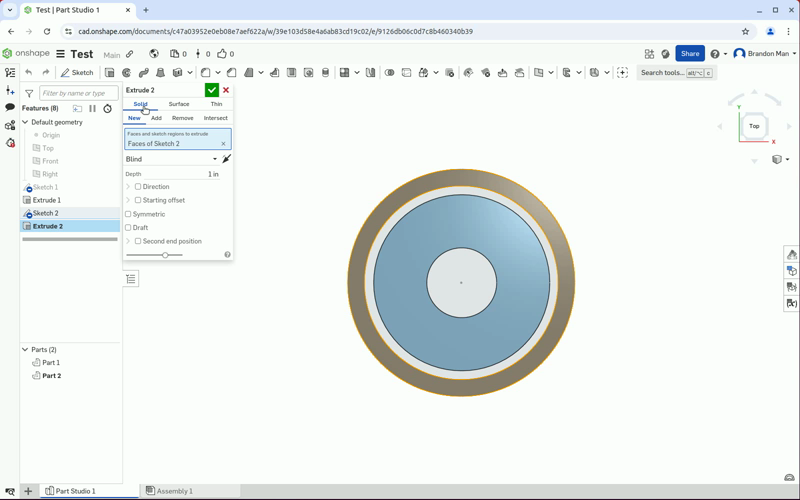
click(143, 106)
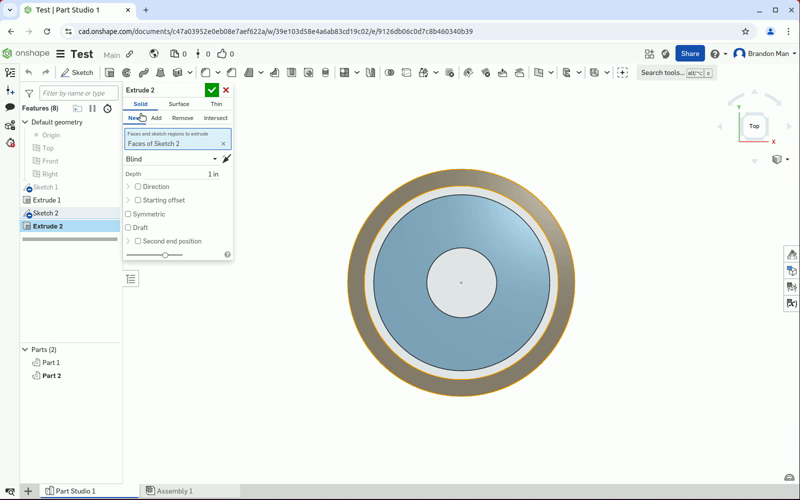
mouse_move(137, 120)
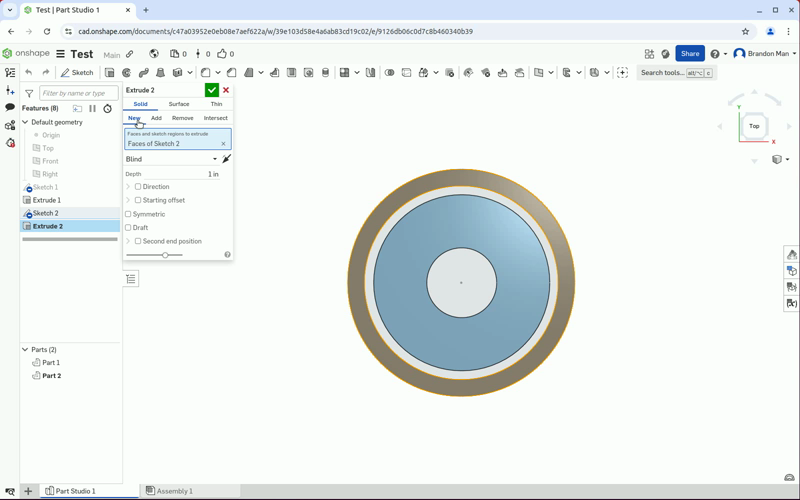
click(137, 120)
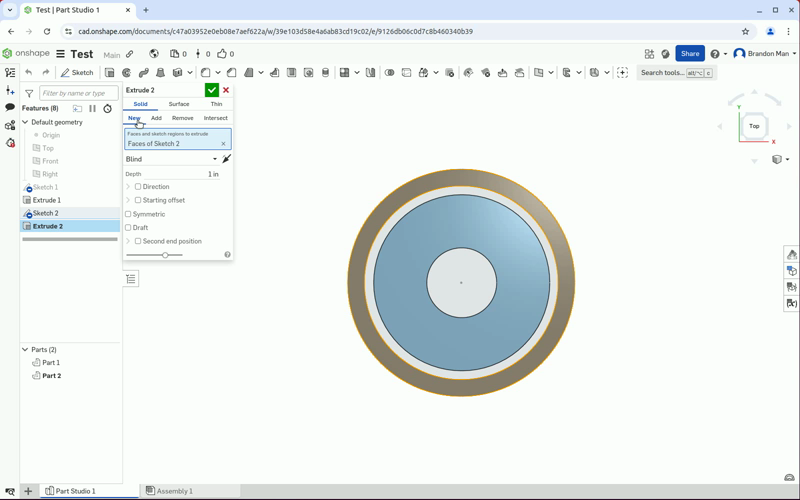
key(tab, 4)
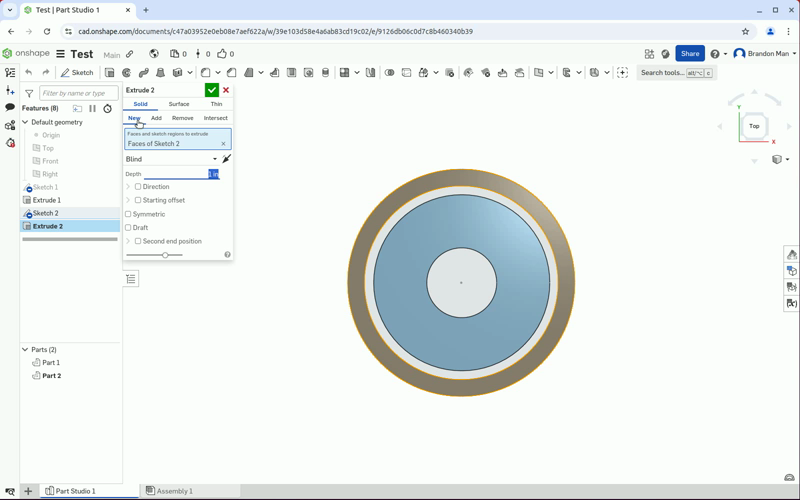
text(4.574)
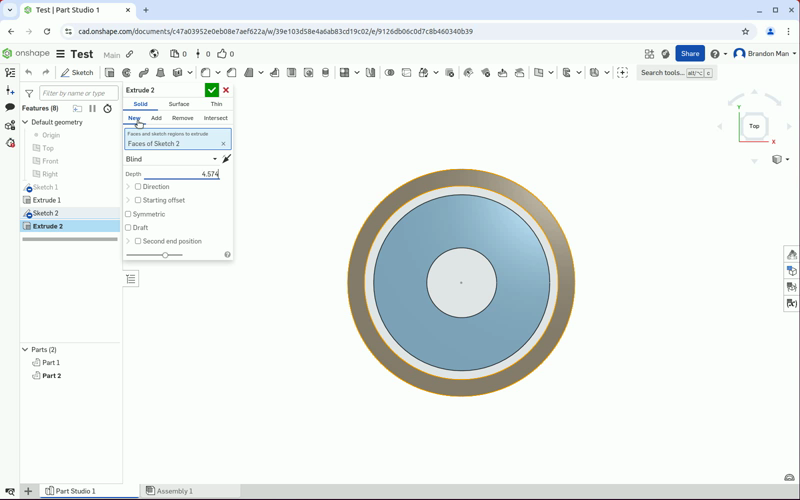
key(enter)
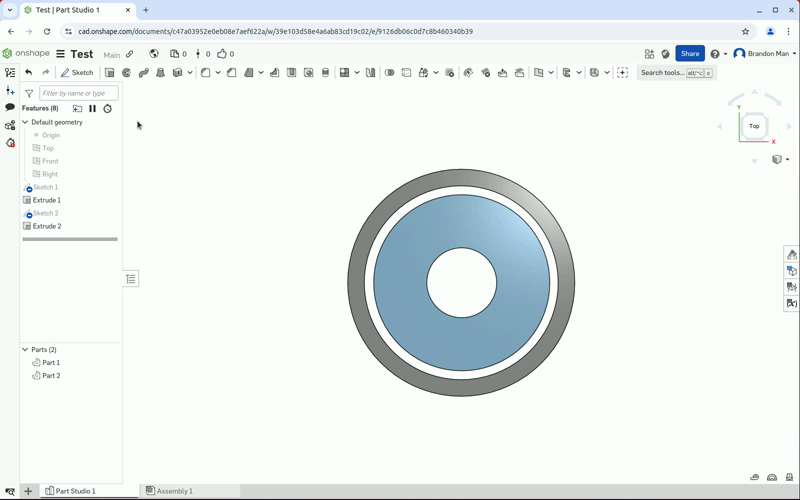
key(shift+h)
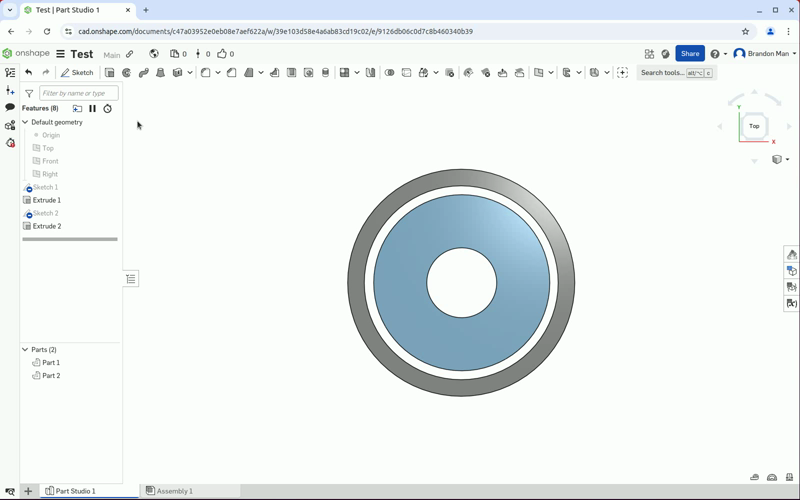
key(shift+h)
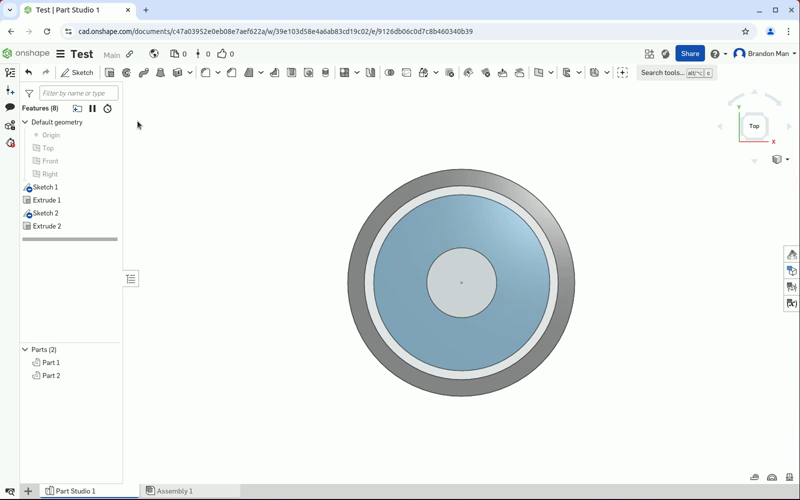
key(shift+7)
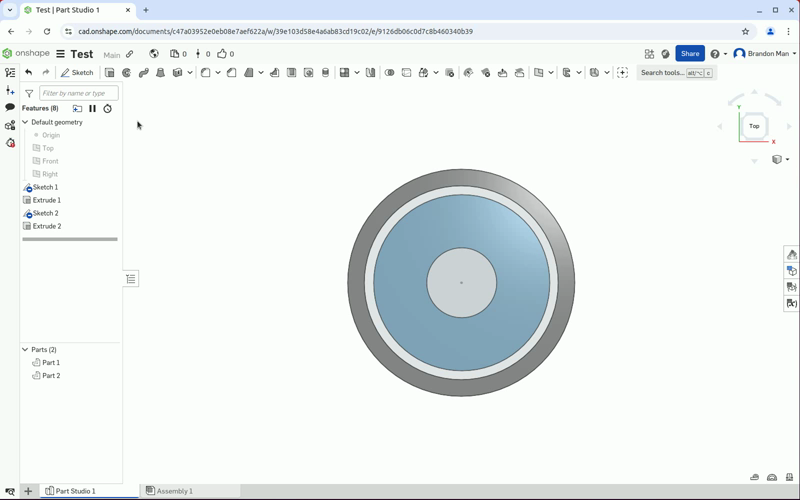
key(up, 3)
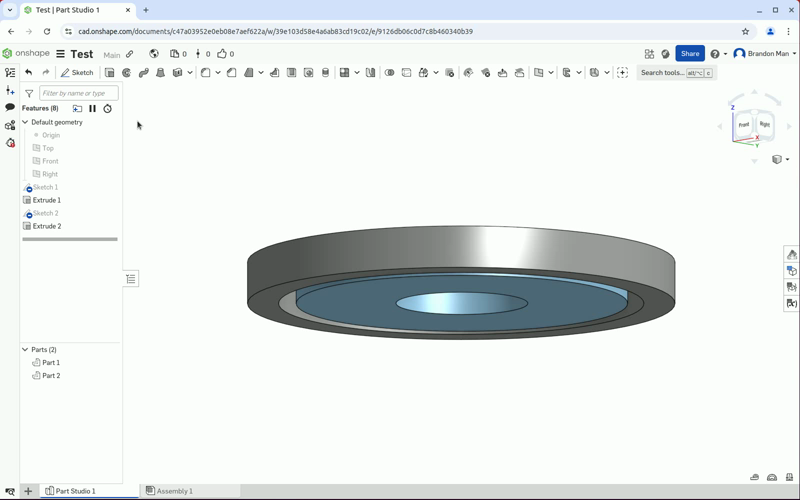
key(left, 3)
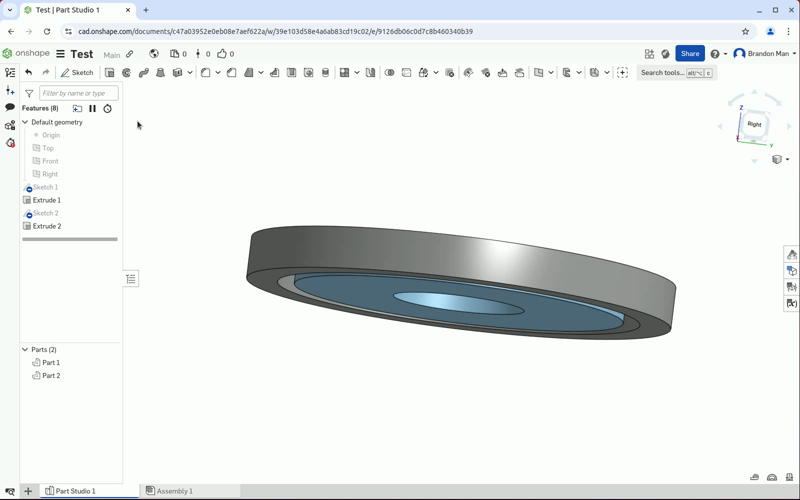
key(right, 3)
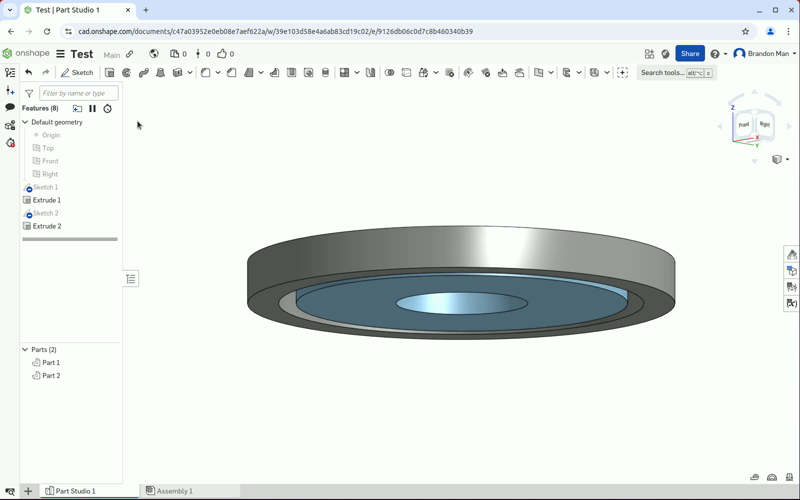
key(down, 3)
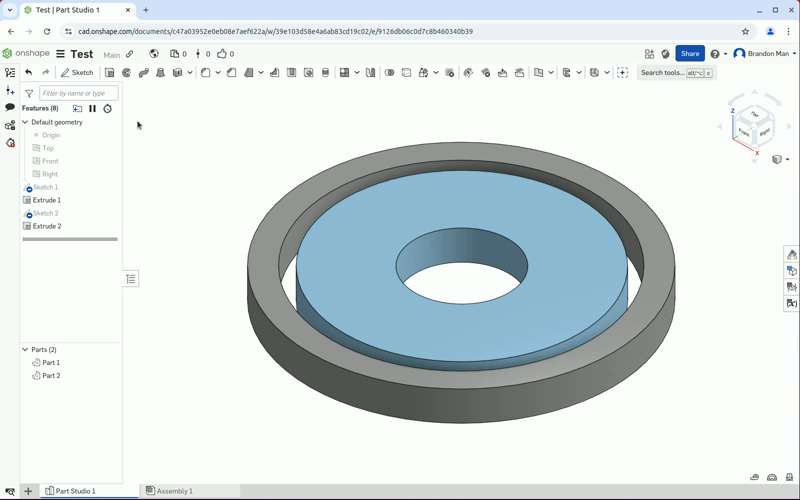
mouse_move(73, 189)
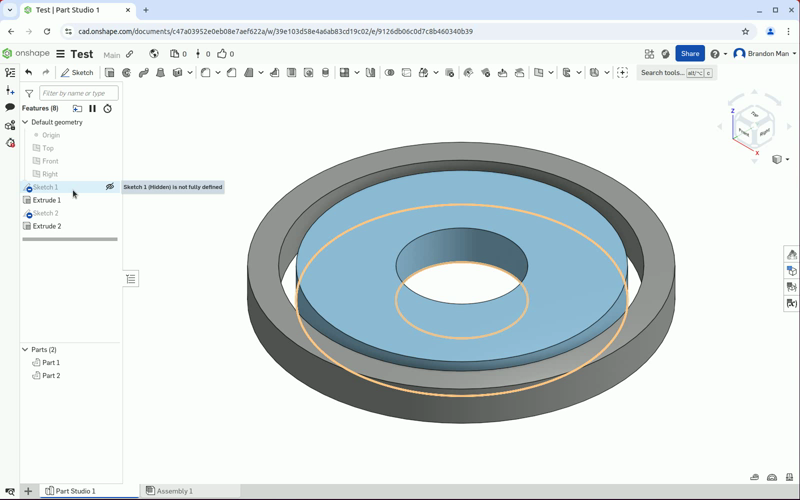
click(73, 189)